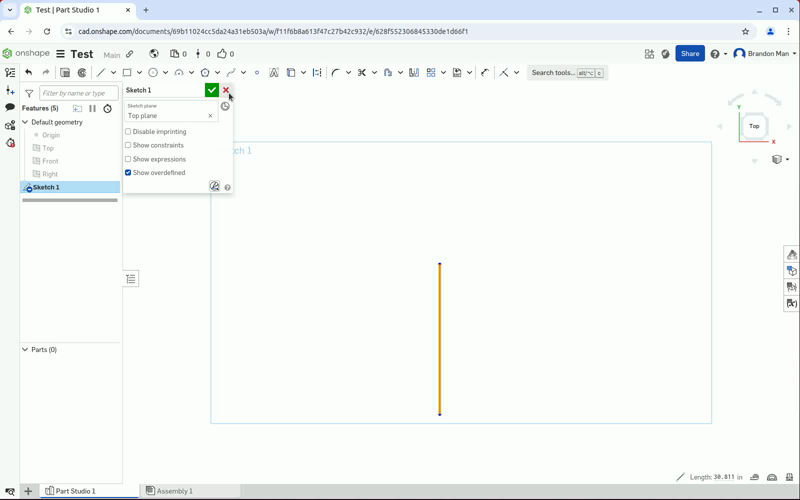
key(shift+h)
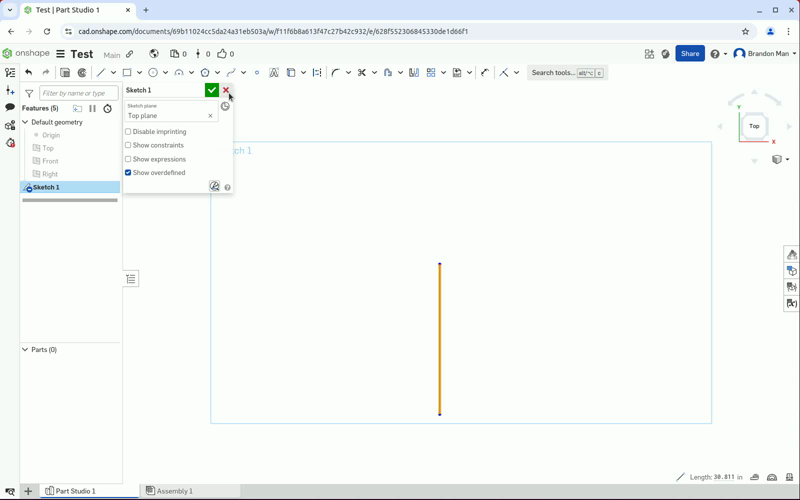
key(shift+s)
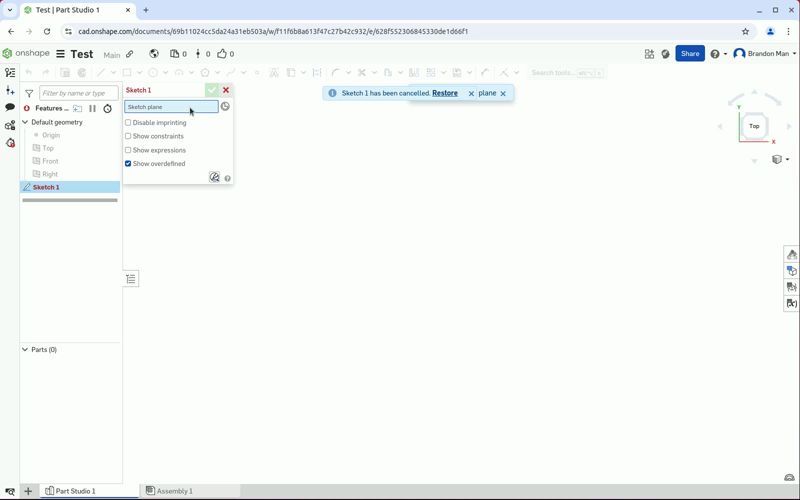
mouse_move(73, 150)
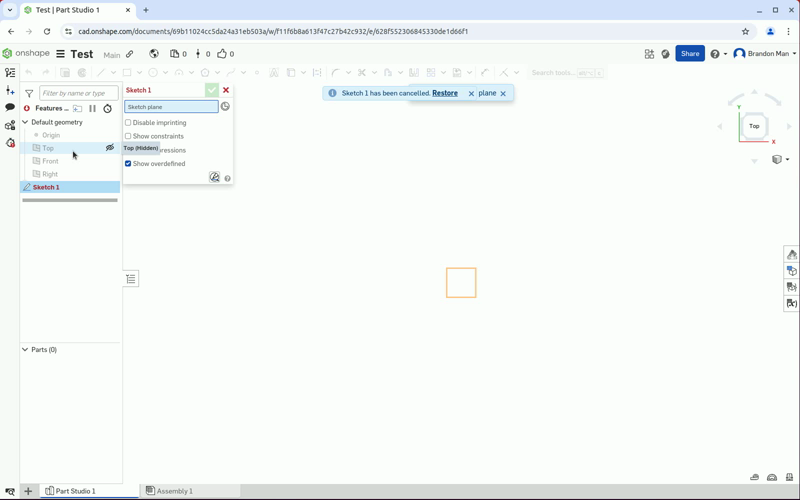
click(73, 150)
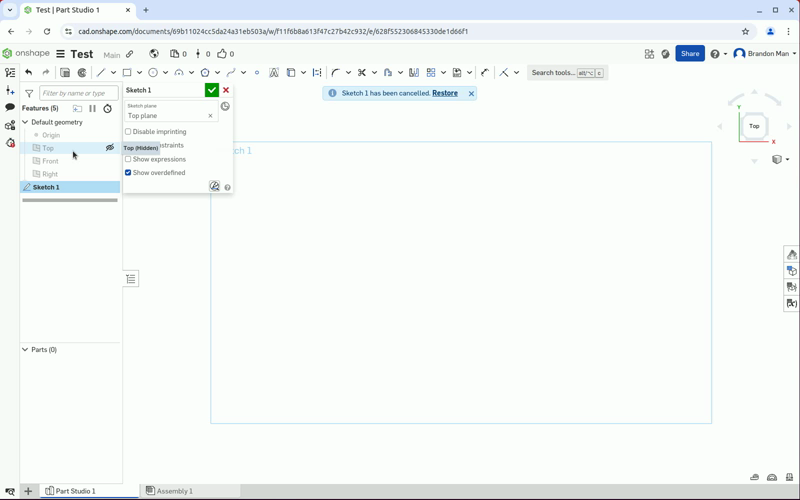
mouse_move(73, 352)
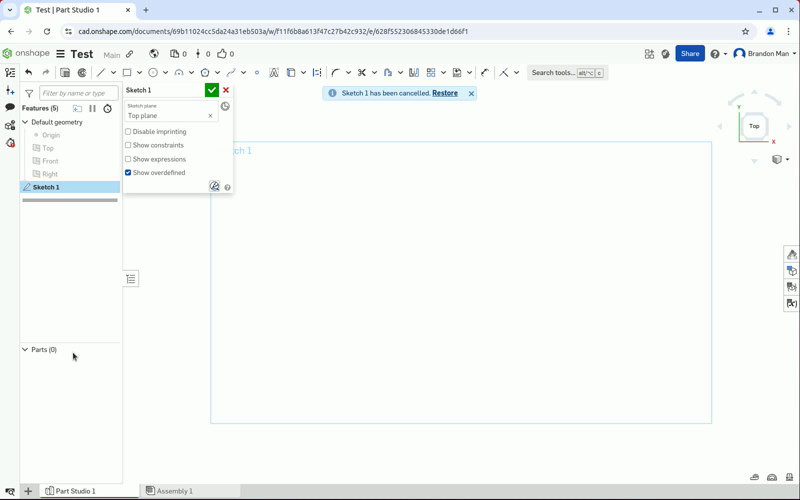
key(y)
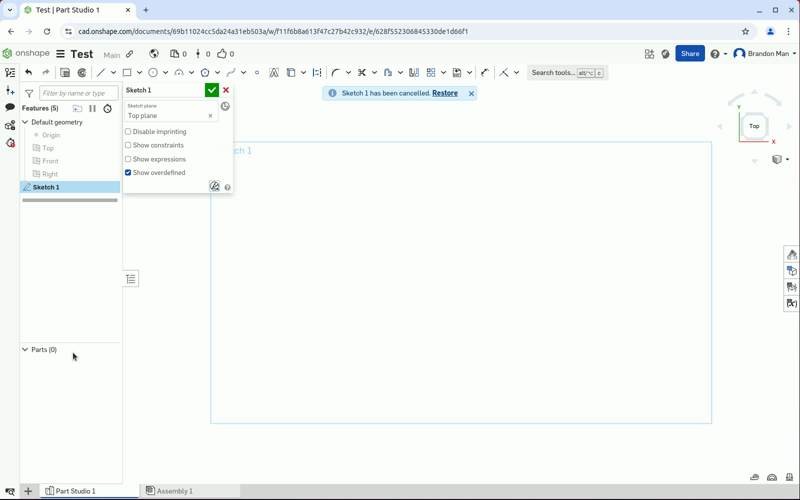
key(c)
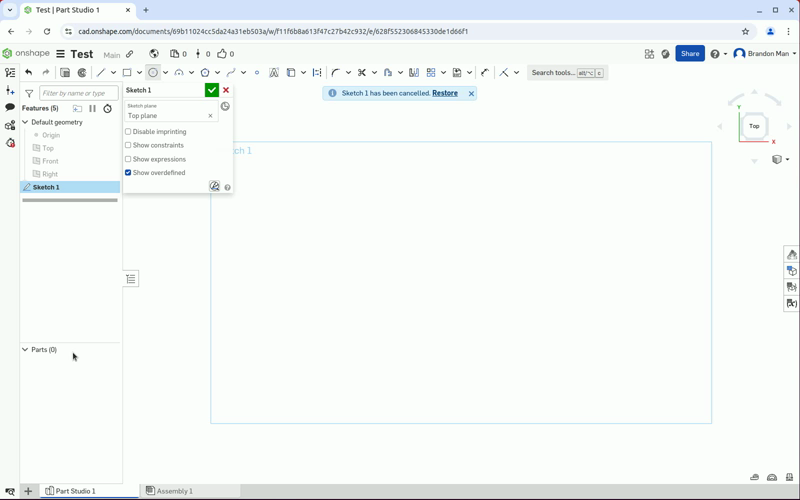
key_down(shift)
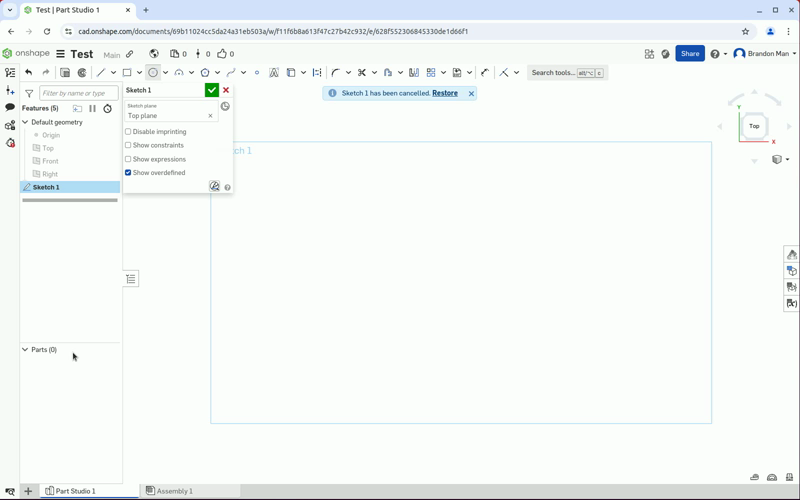
mouse_move(461, 282)
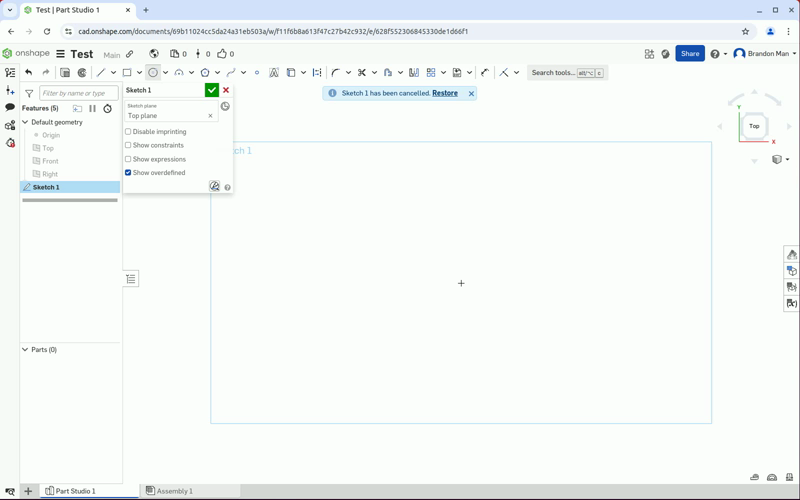
click(461, 282)
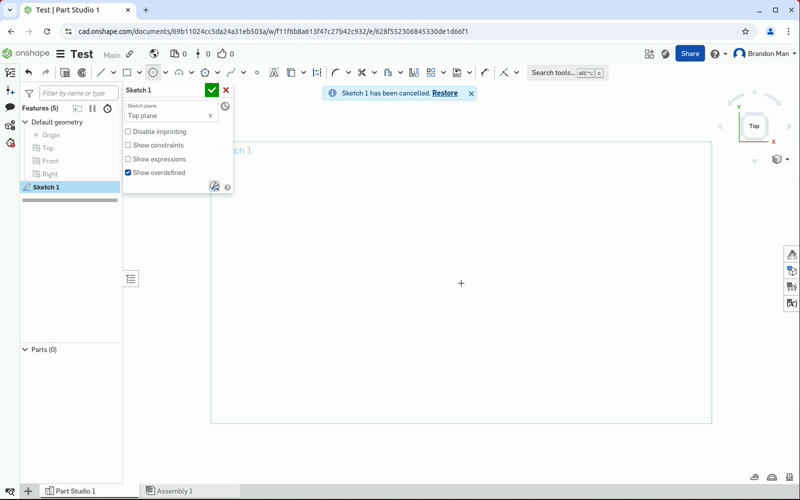
key_up(shift)
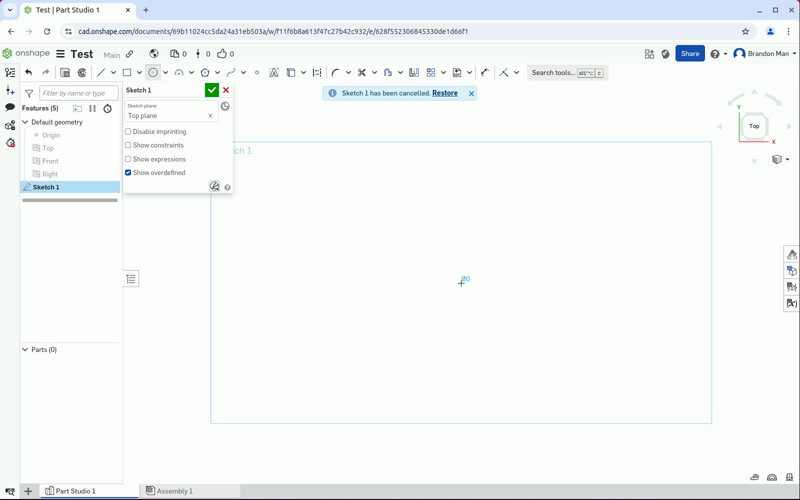
mouse_move(540, 282)
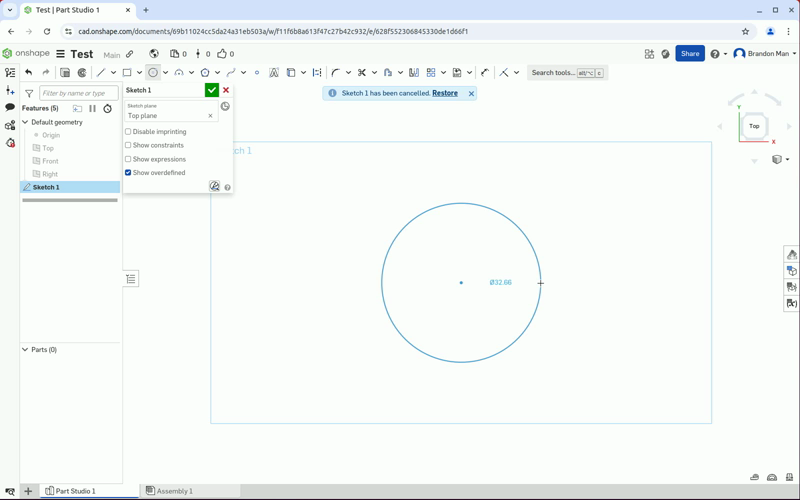
click(540, 282)
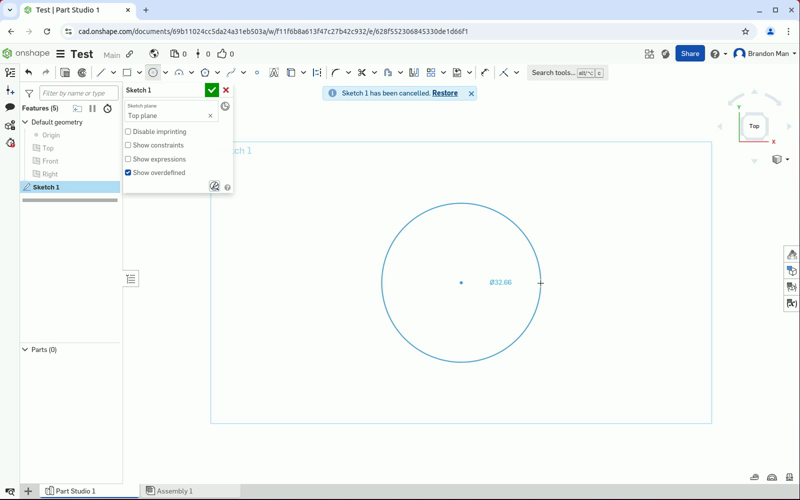
key(esc)
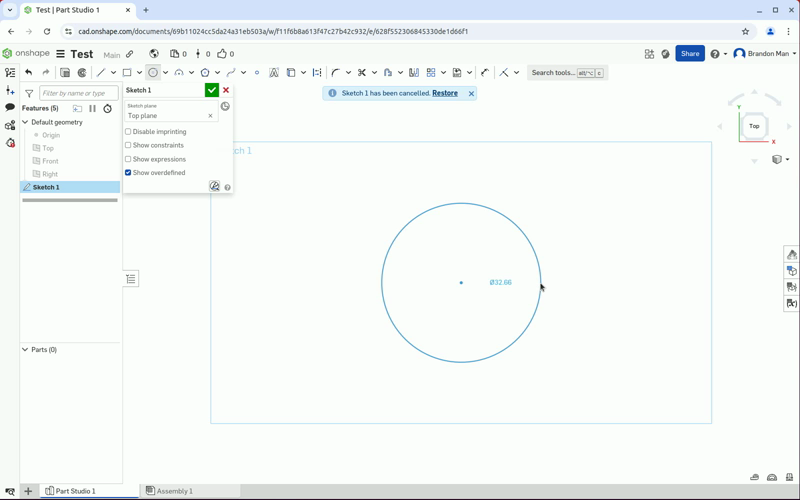
key(c)
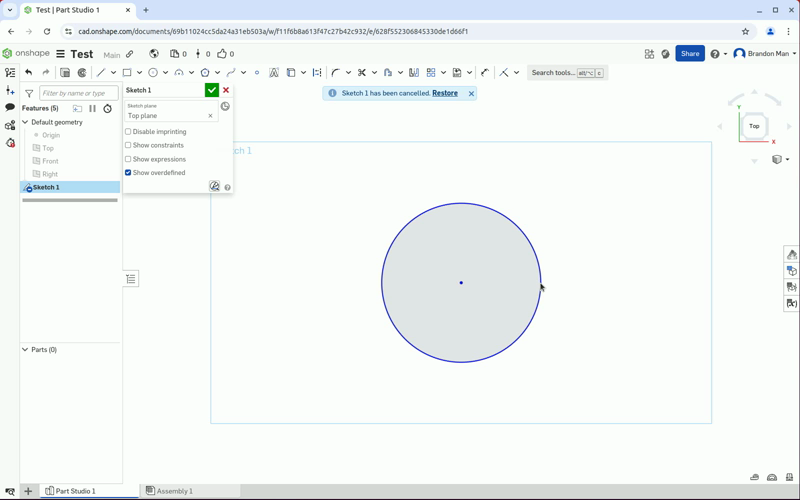
key_down(shift)
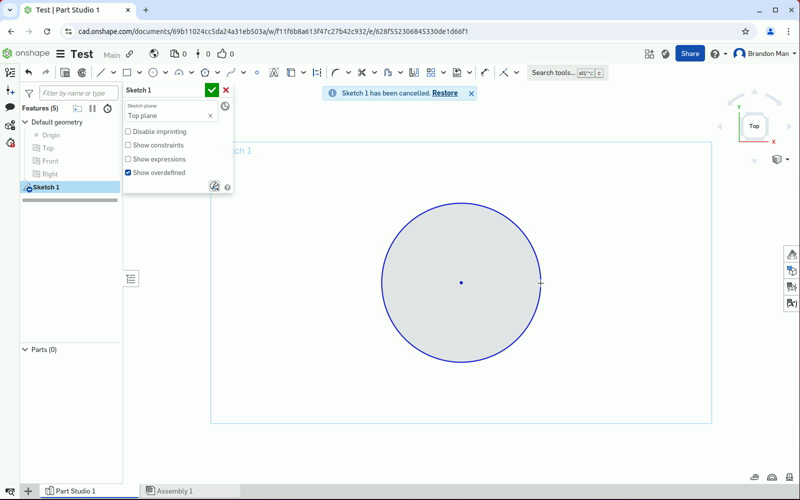
mouse_move(461, 282)
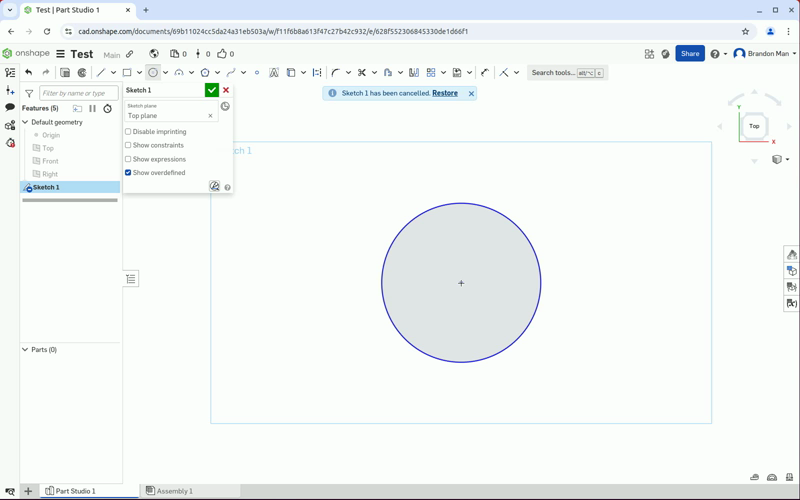
click(461, 282)
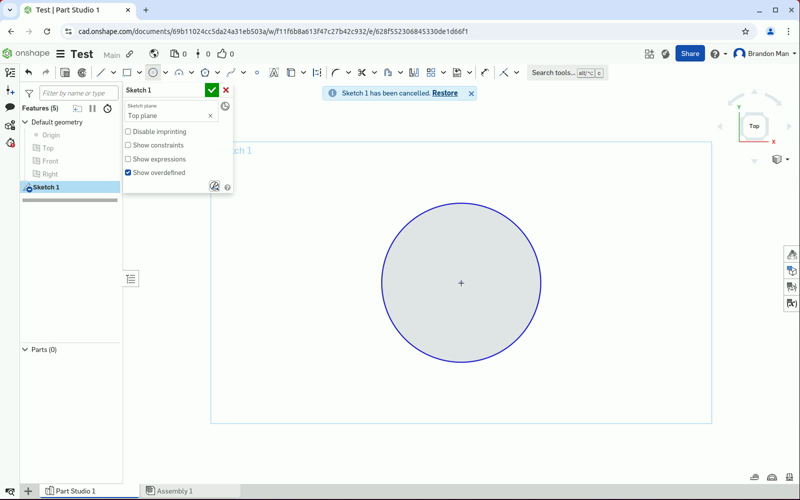
key_up(shift)
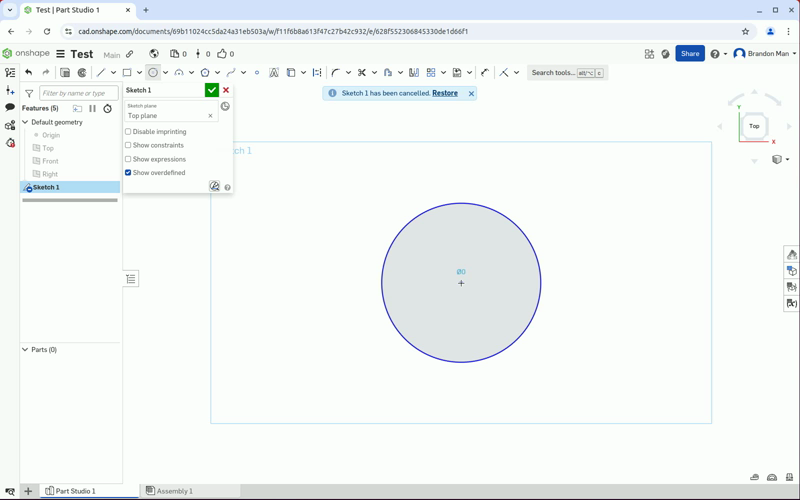
mouse_move(535, 282)
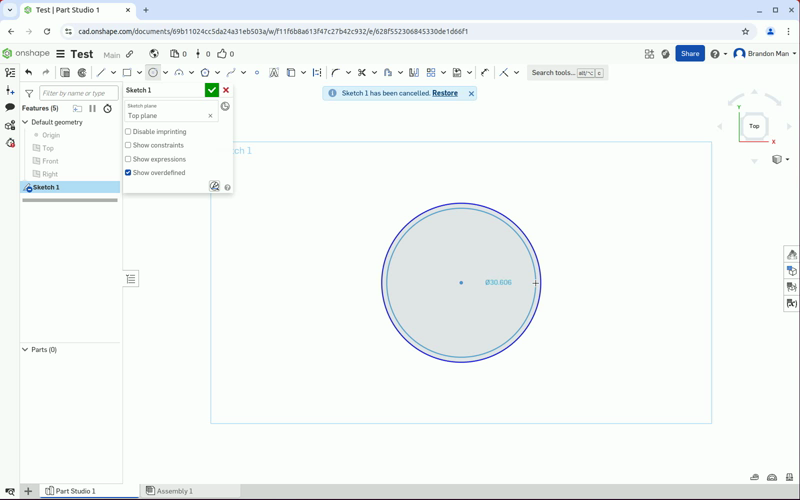
click(535, 282)
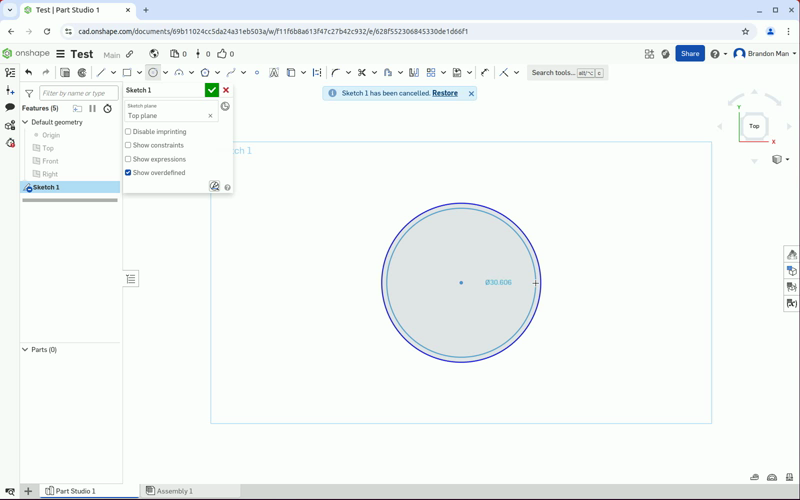
key(esc)
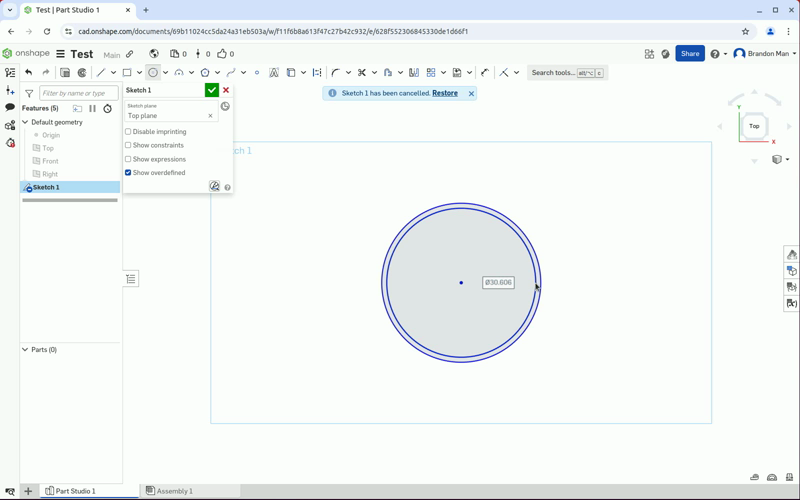
mouse_move(395, 245)
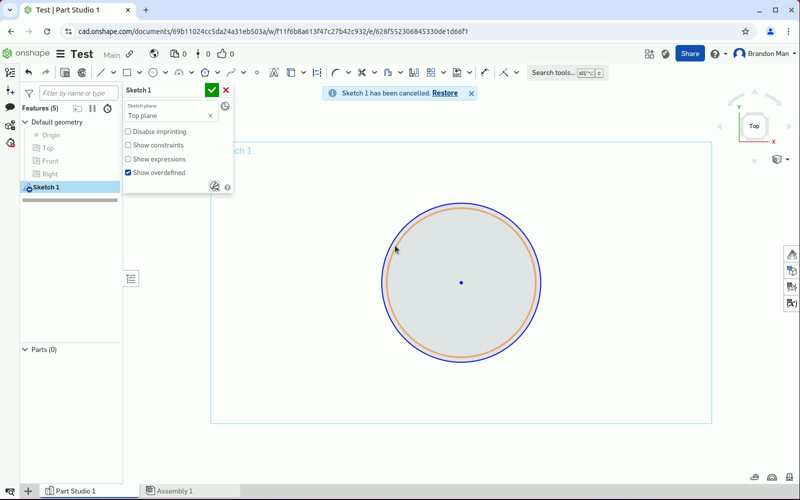
click(395, 245)
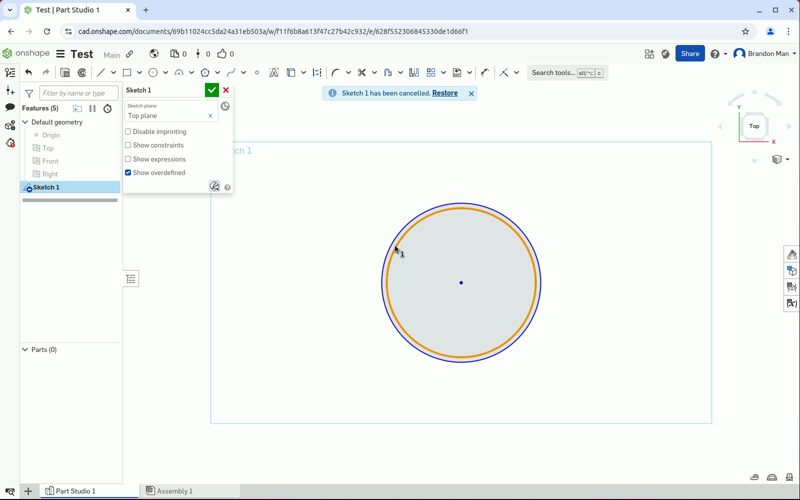
mouse_move(73, 352)
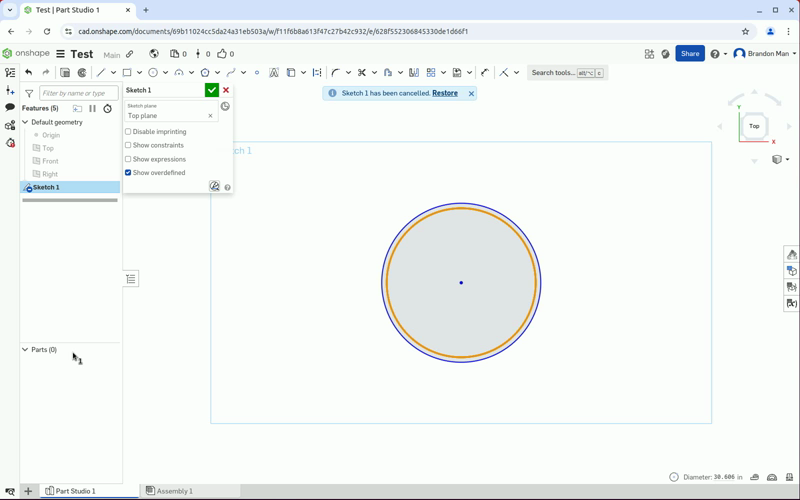
key(shift+y)
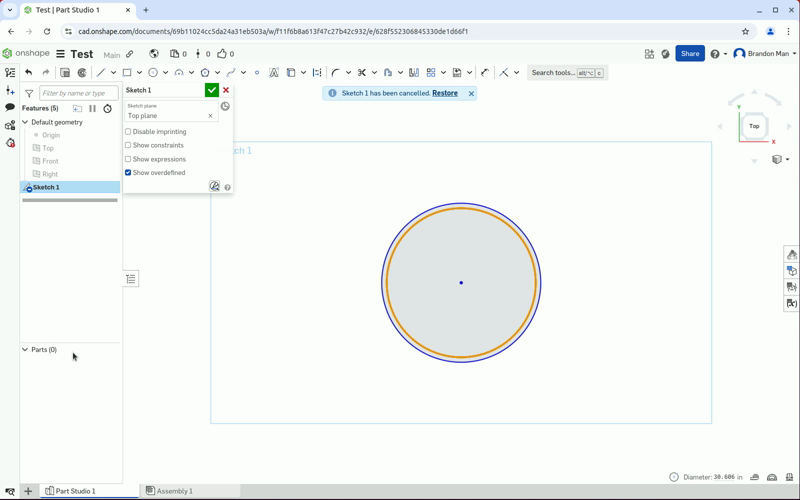
key(shift+e)
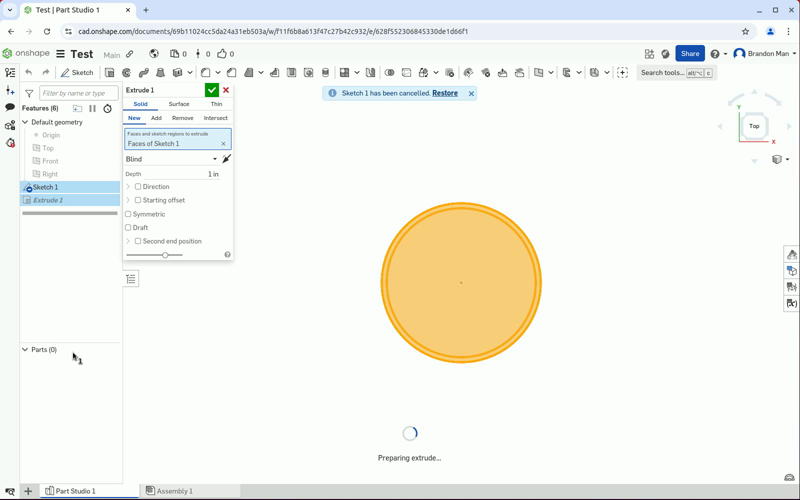
mouse_move(143, 106)
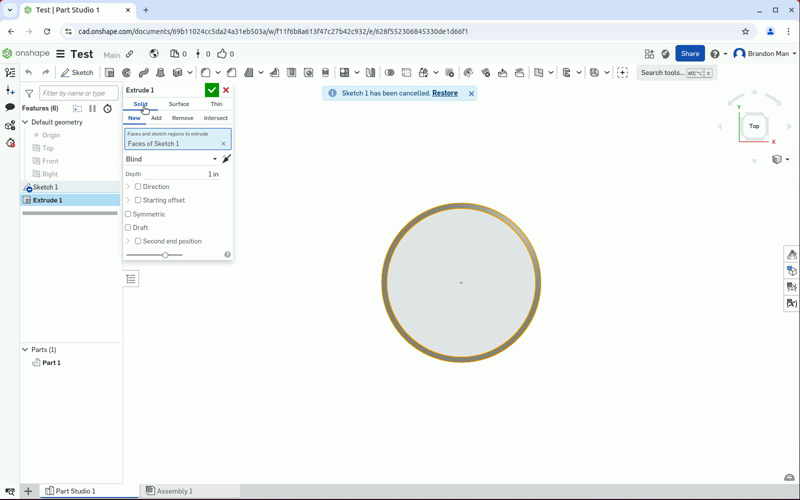
click(143, 106)
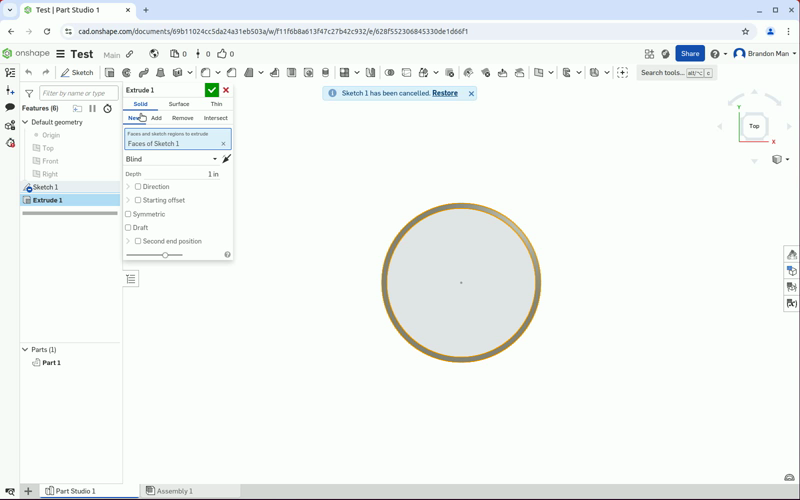
mouse_move(137, 120)
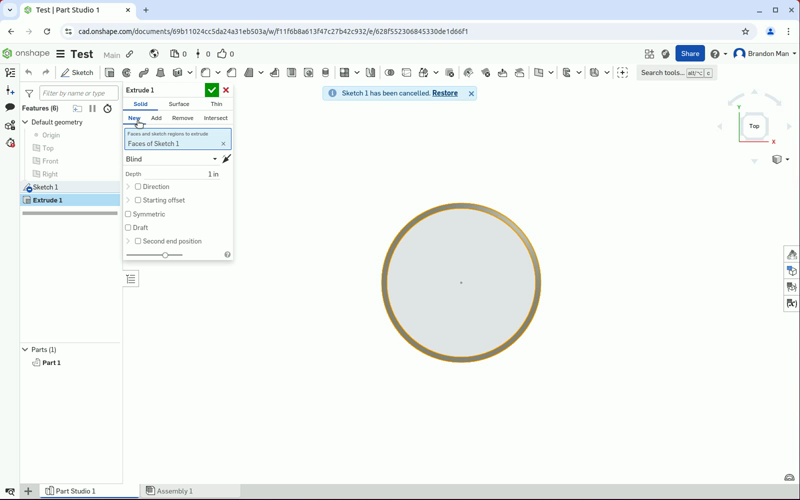
click(137, 120)
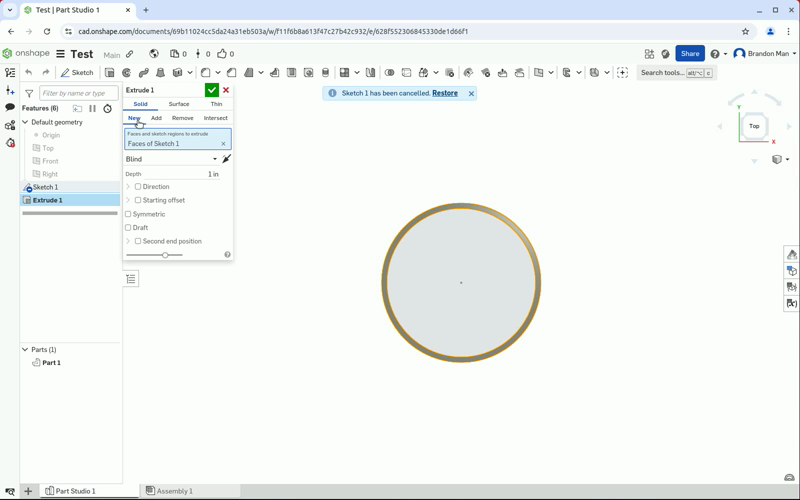
key(tab, 4)
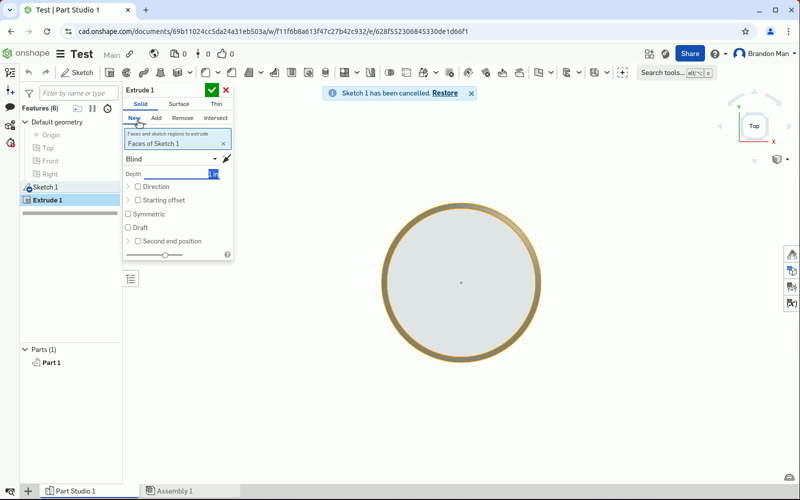
text(23.108)
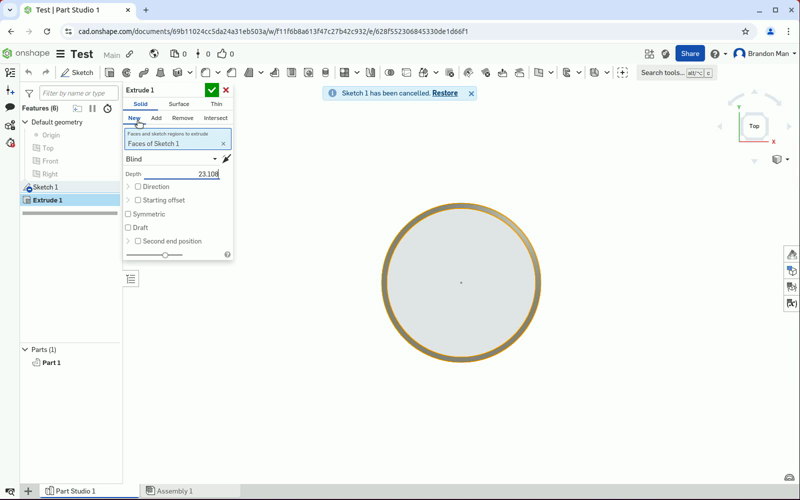
key(enter)
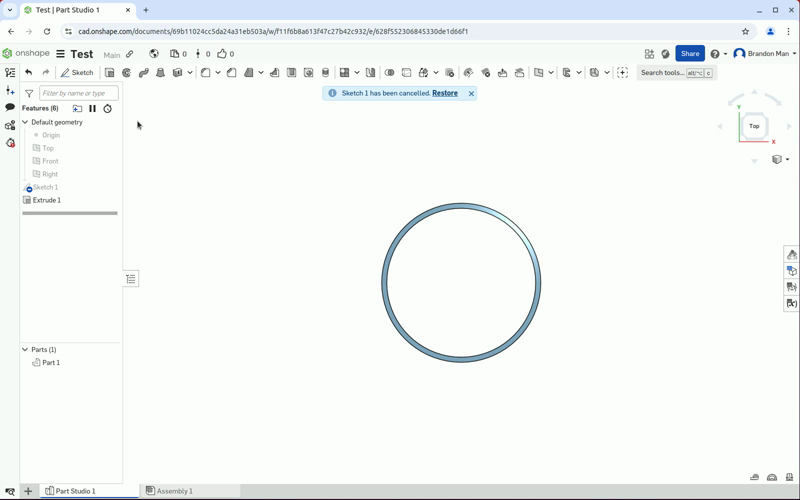
key(shift+h)
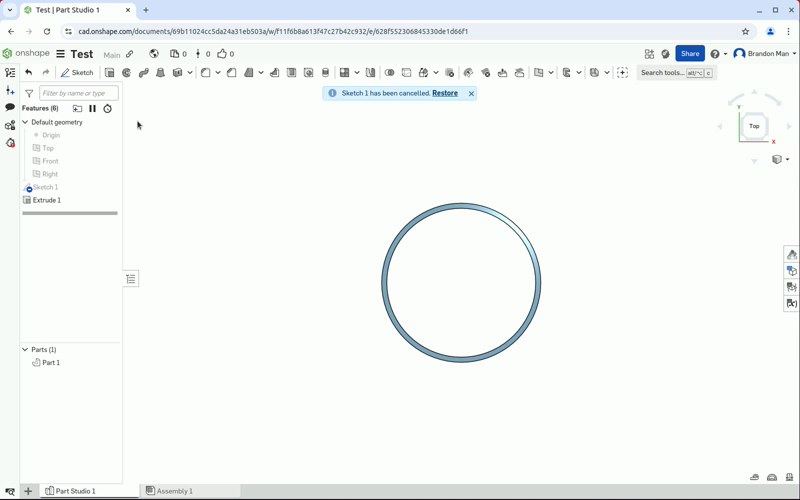
key(shift+h)
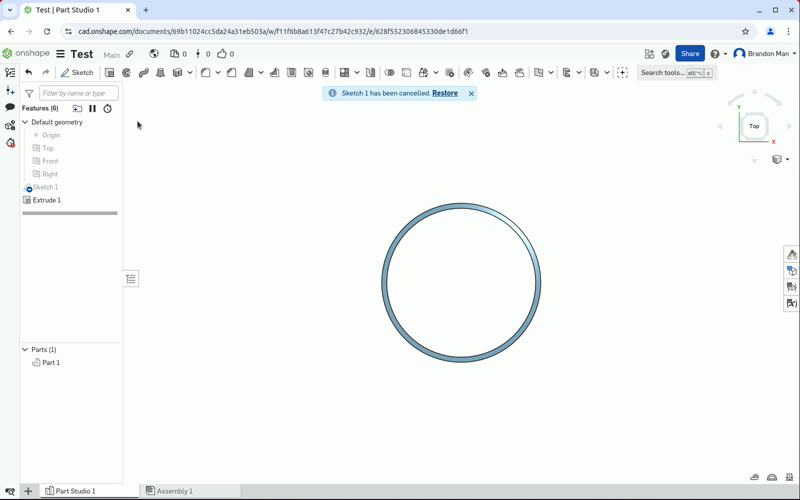
mouse_move(73, 189)
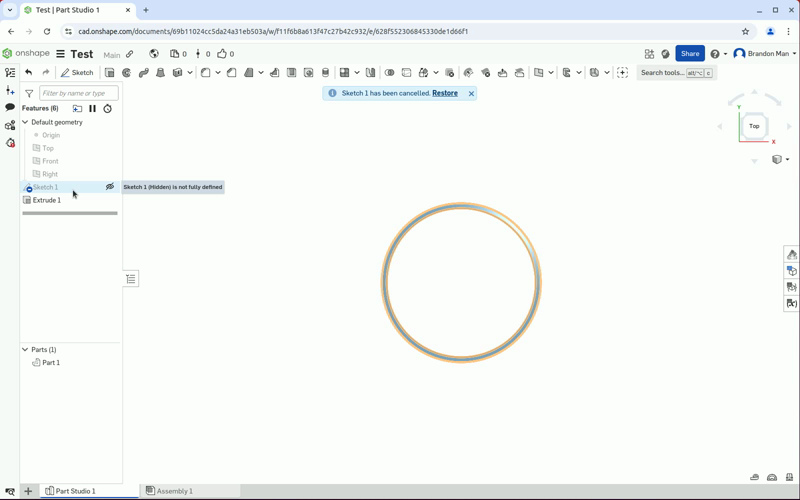
click(73, 189)
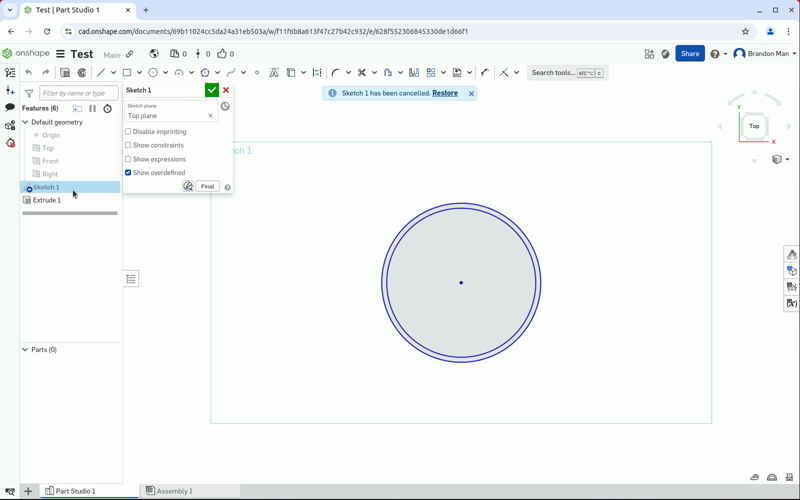
mouse_move(229, 92)
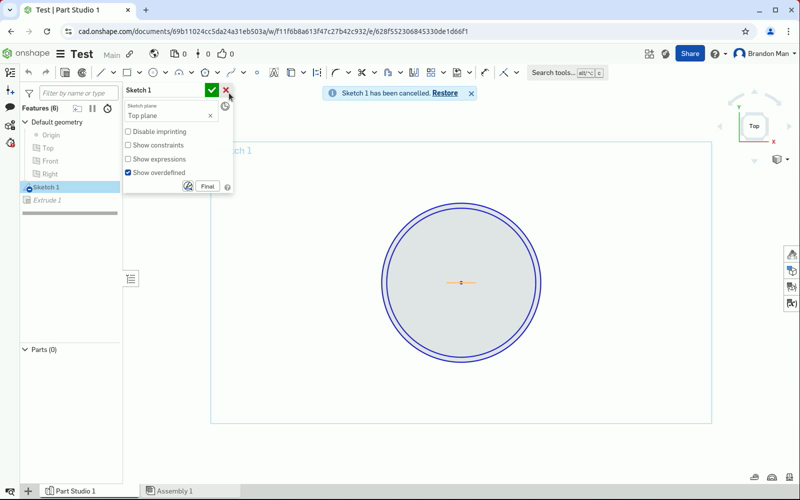
click(229, 92)
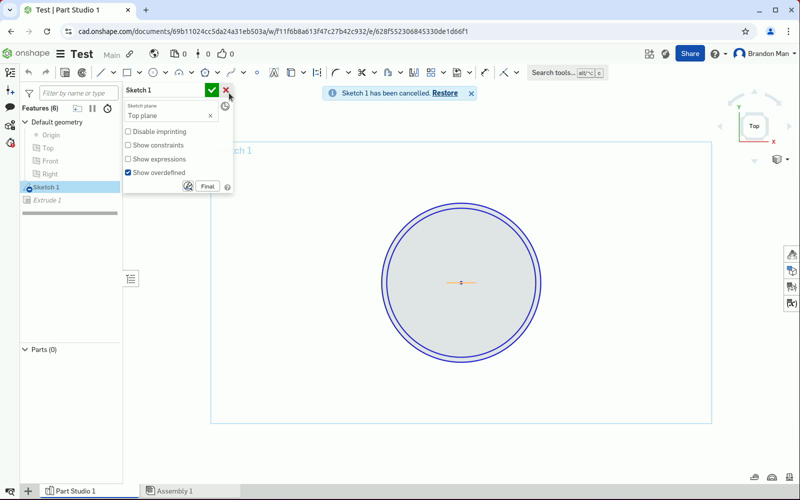
key(shift+s)
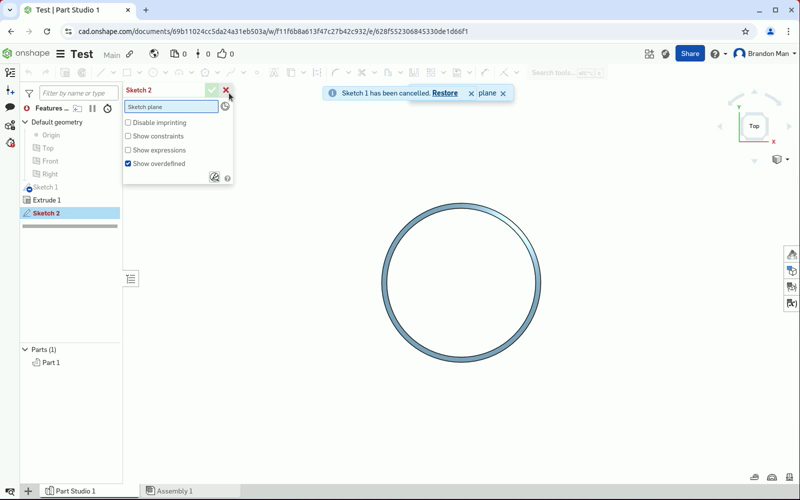
mouse_move(73, 150)
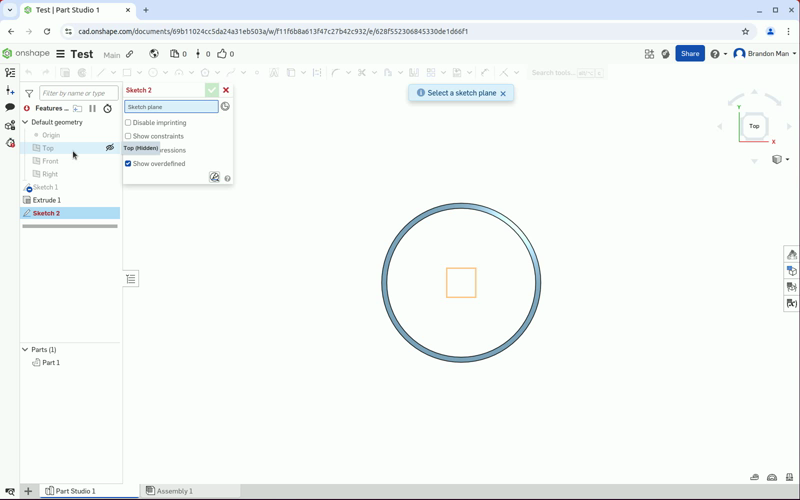
click(73, 150)
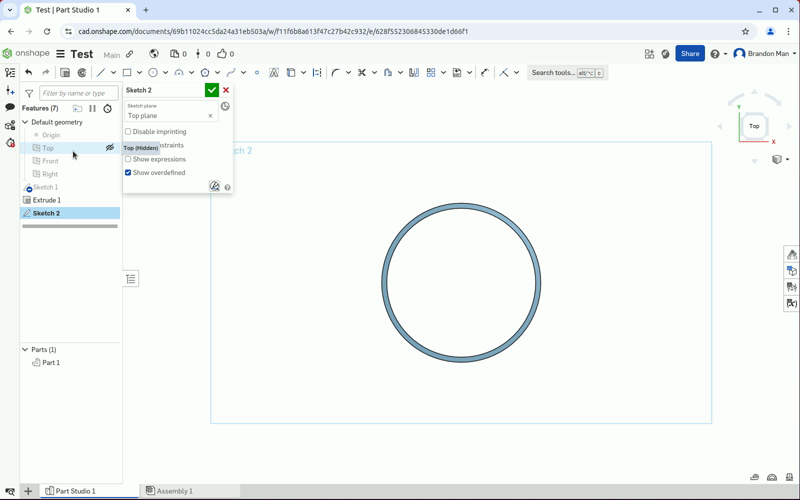
mouse_move(73, 352)
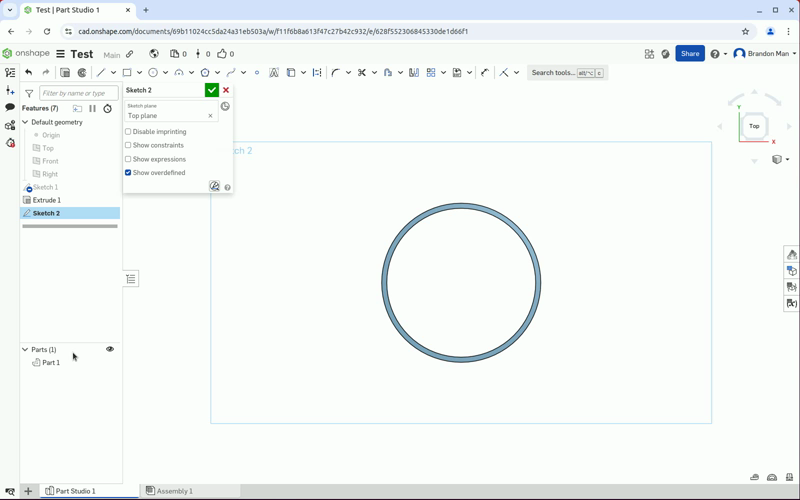
key(y)
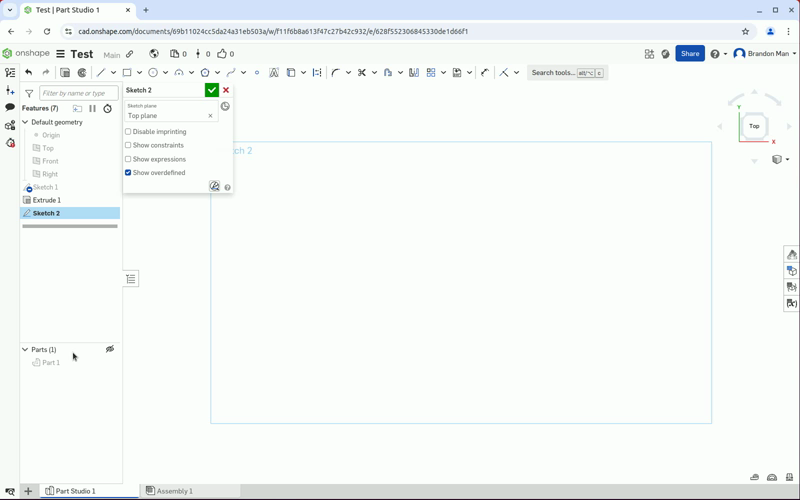
key(c)
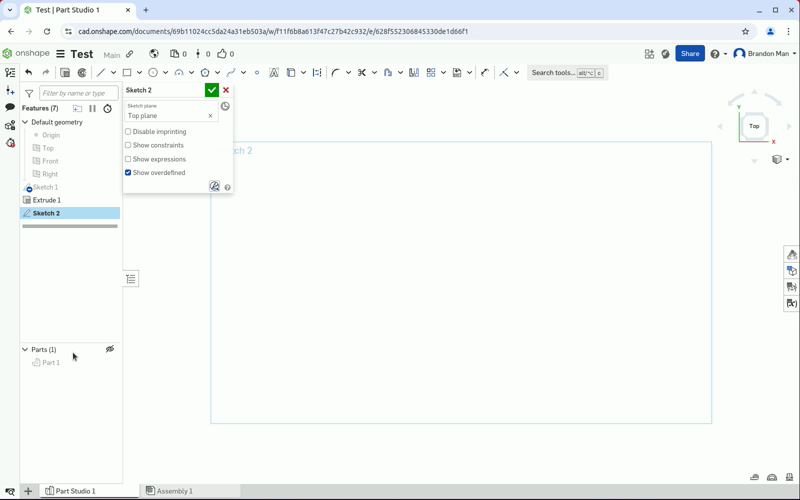
key_down(shift)
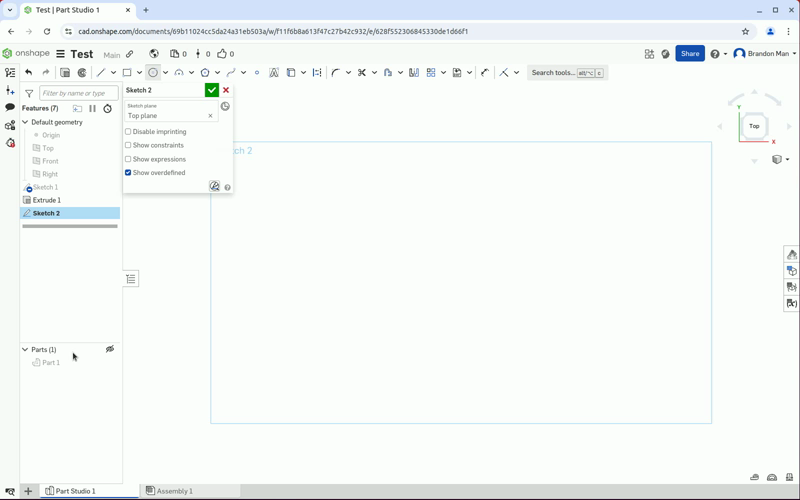
mouse_move(460, 282)
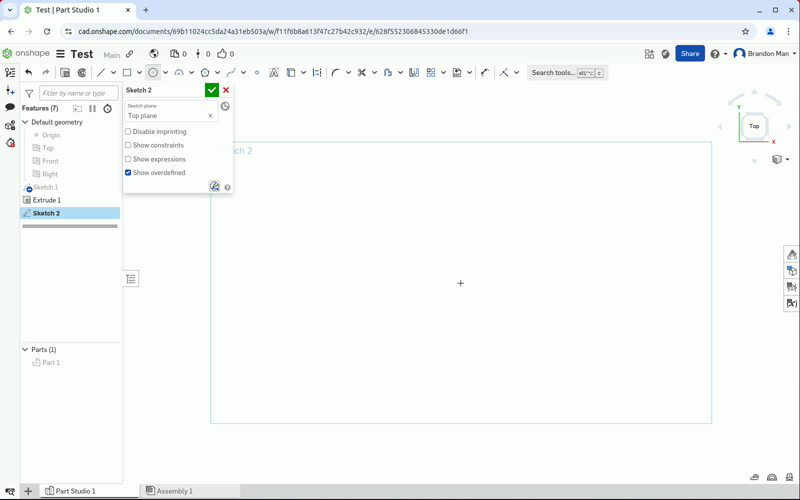
click(460, 282)
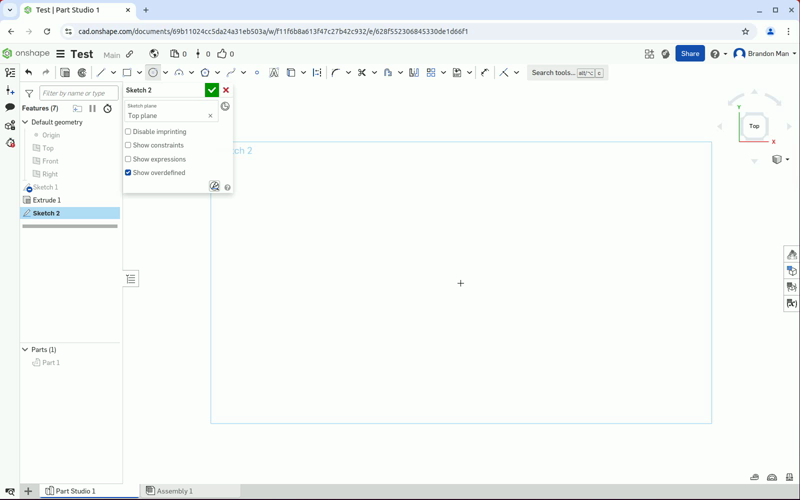
key_up(shift)
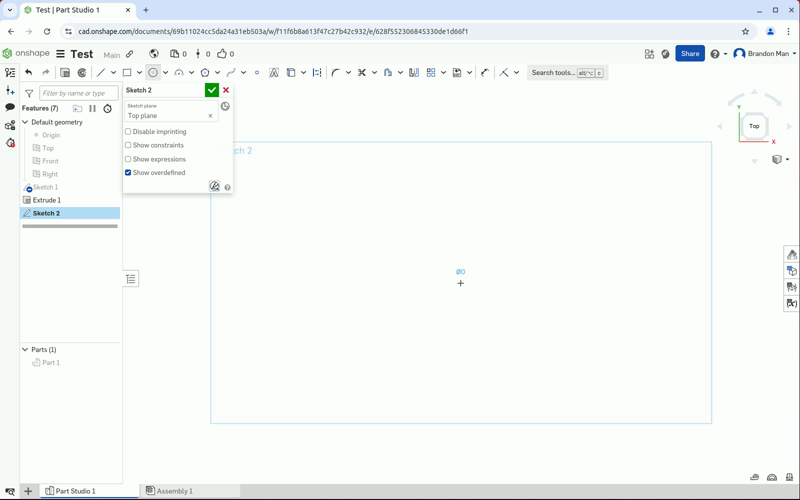
mouse_move(548, 282)
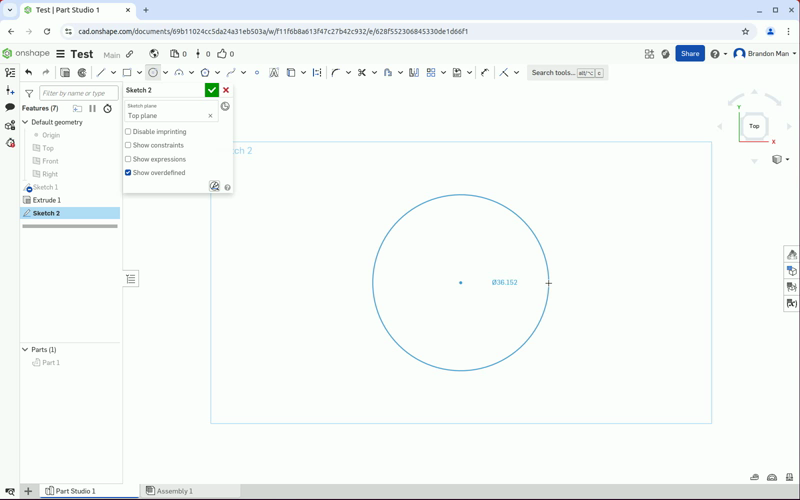
click(548, 282)
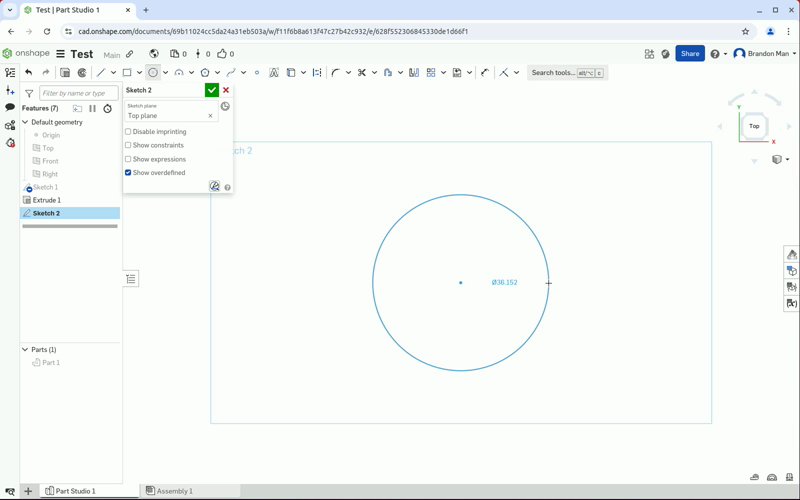
key(esc)
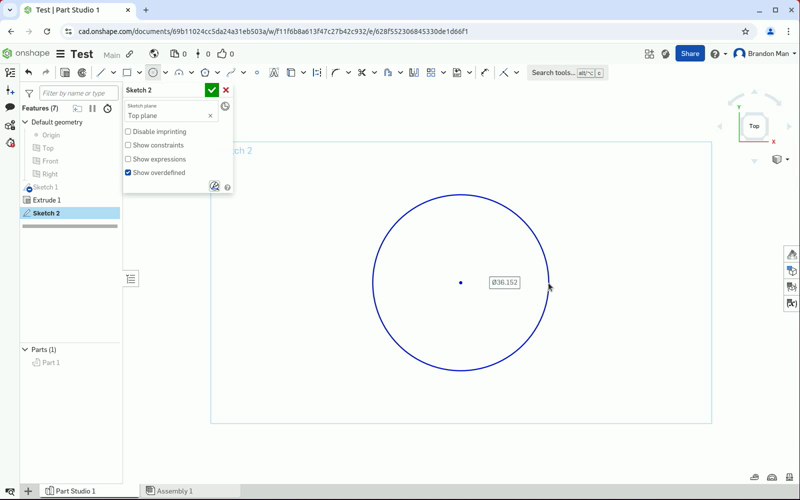
key(c)
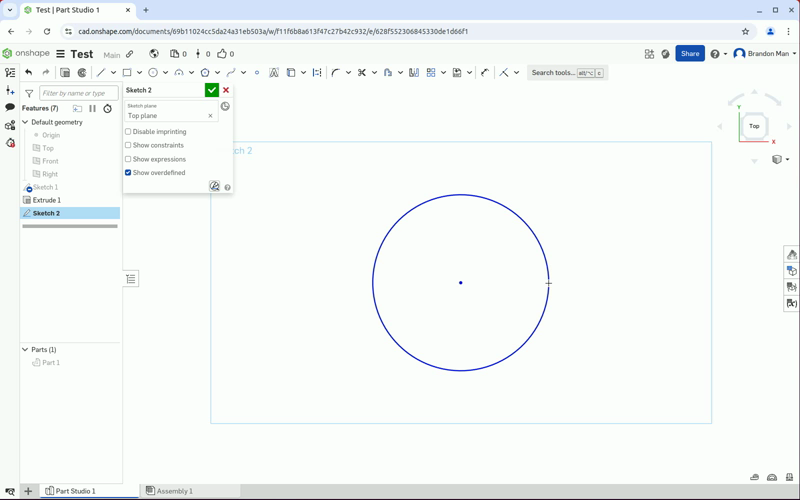
key_down(shift)
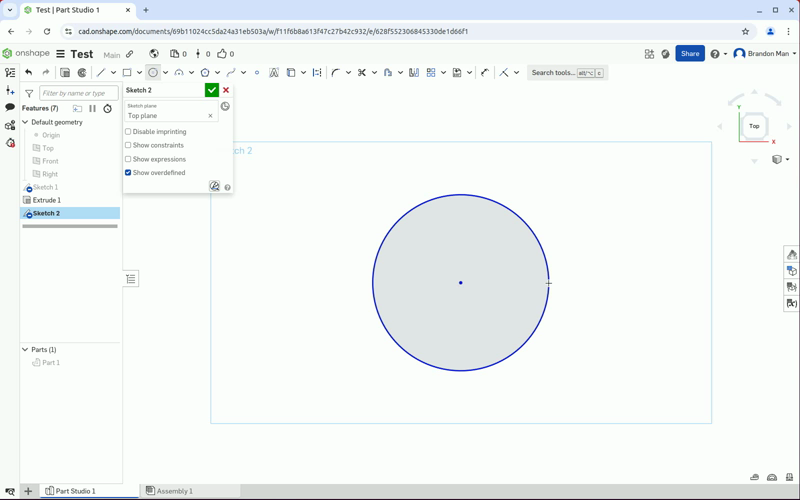
mouse_move(460, 282)
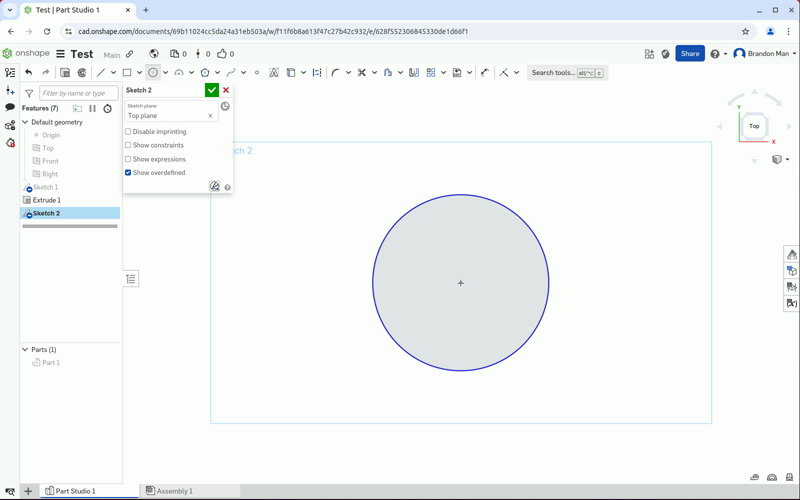
click(460, 282)
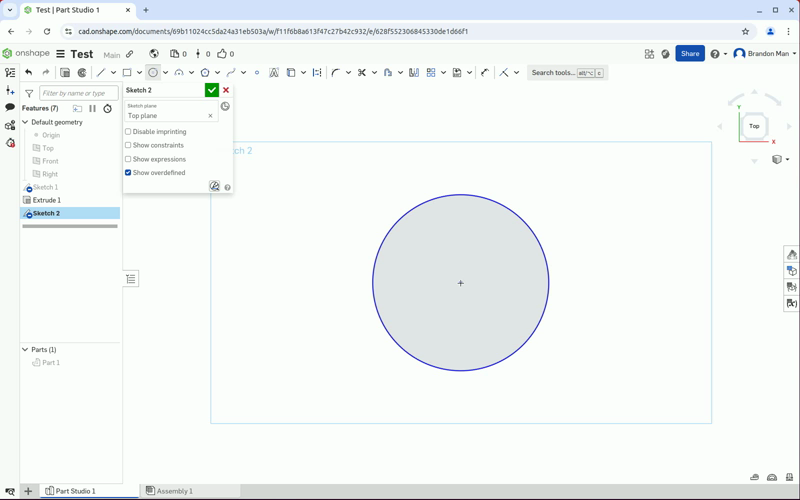
key_up(shift)
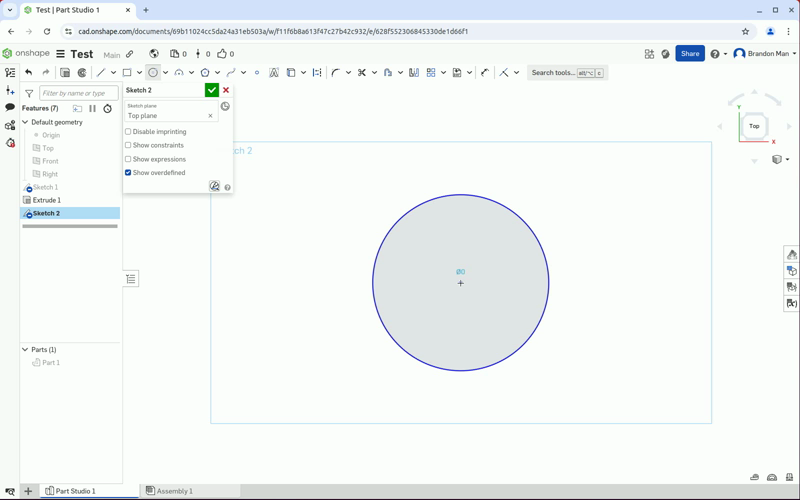
mouse_move(534, 282)
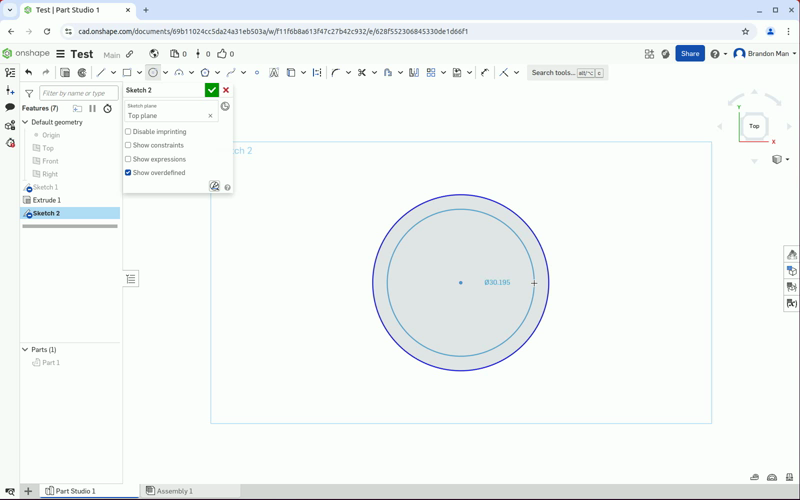
click(534, 282)
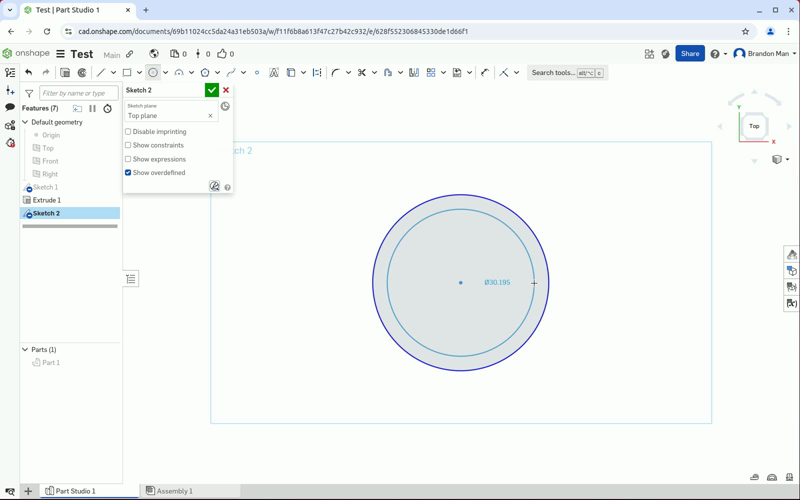
key(esc)
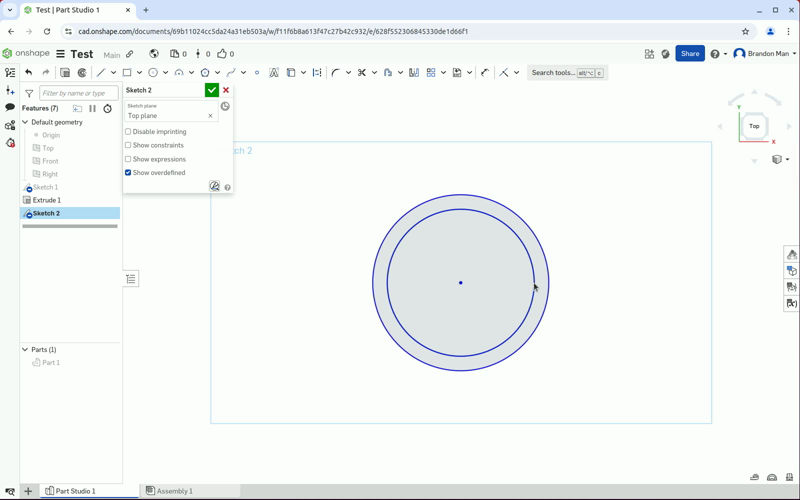
mouse_move(384, 314)
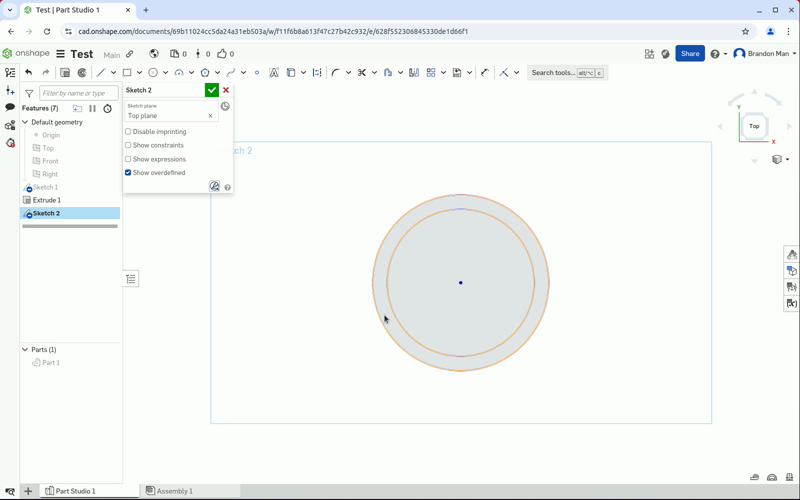
click(384, 314)
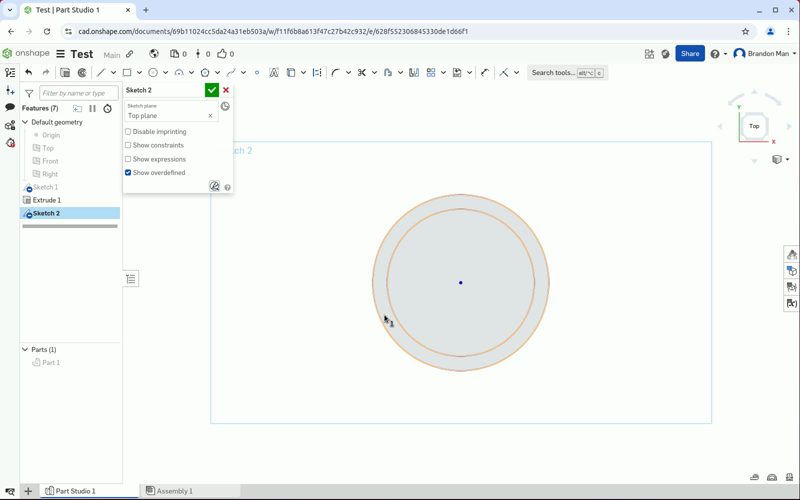
mouse_move(73, 352)
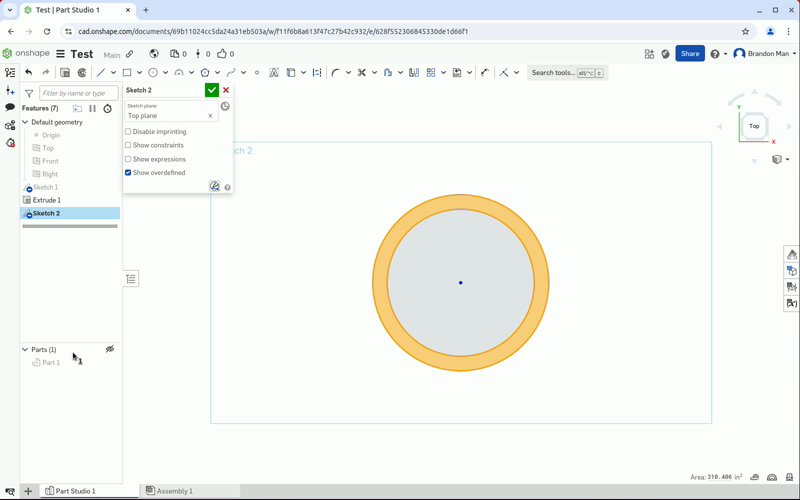
key(shift+y)
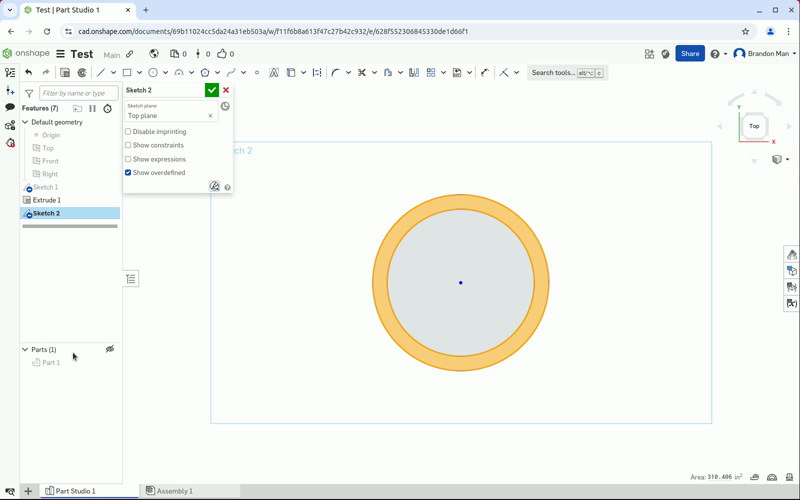
key(shift+e)
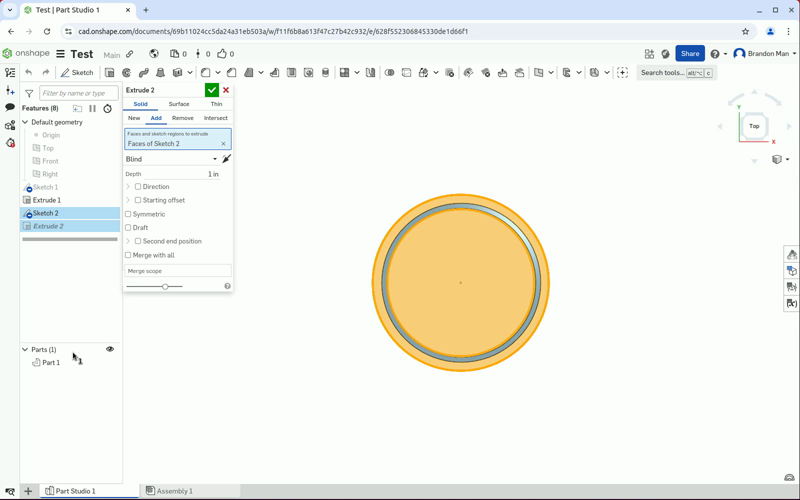
mouse_move(143, 106)
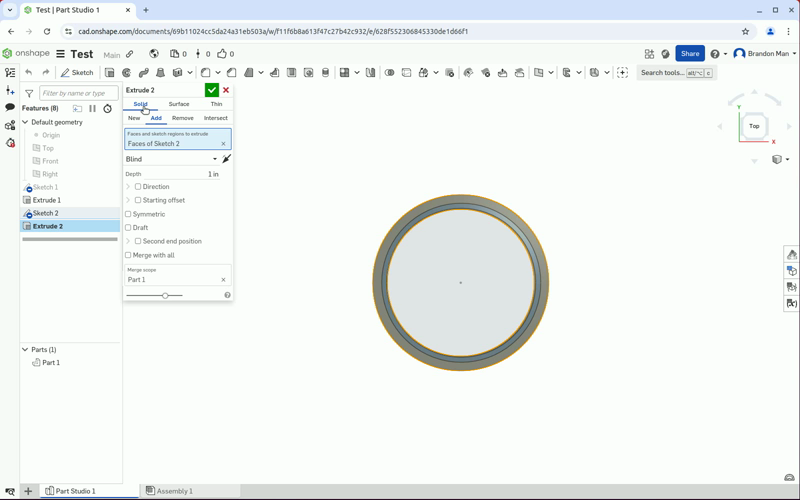
click(143, 106)
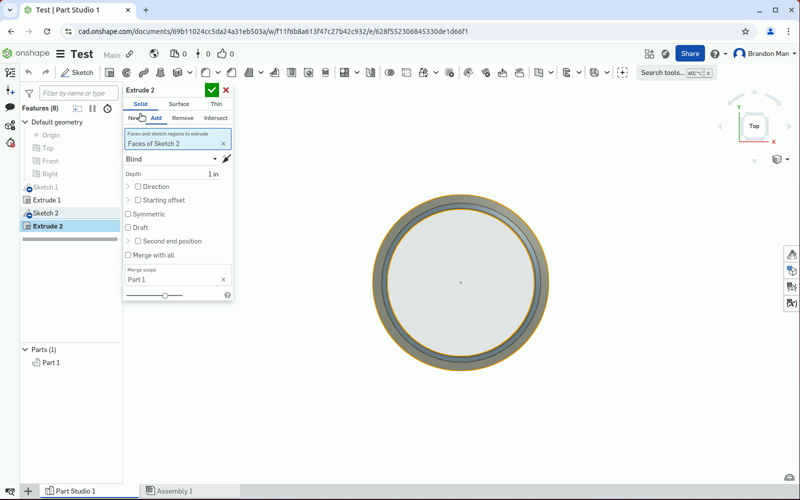
mouse_move(137, 120)
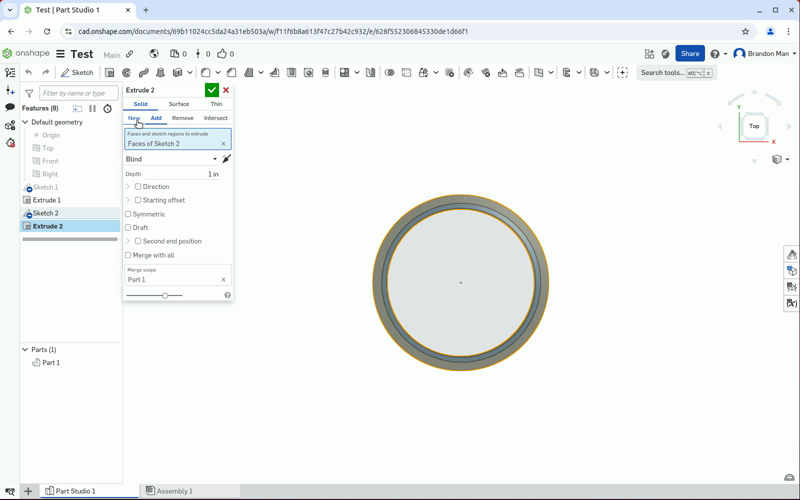
click(137, 120)
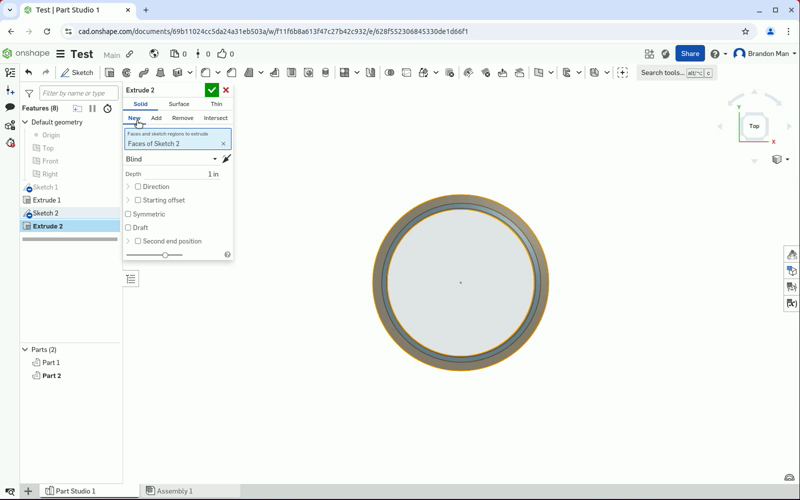
key(tab, 4)
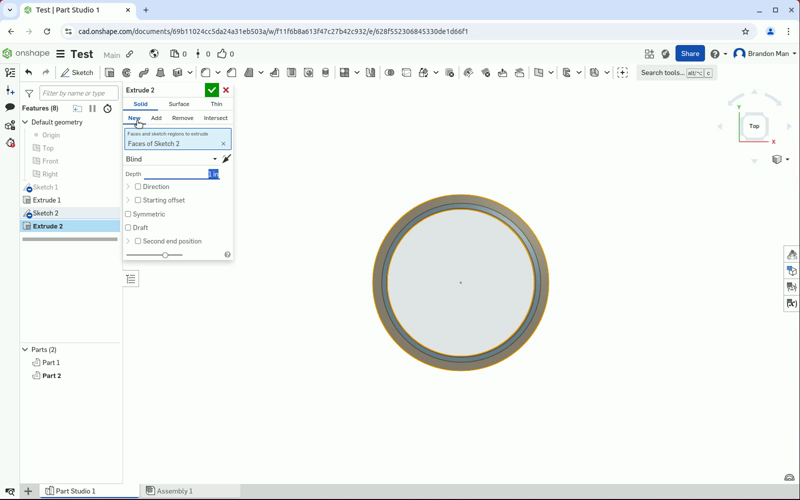
text(0.963)
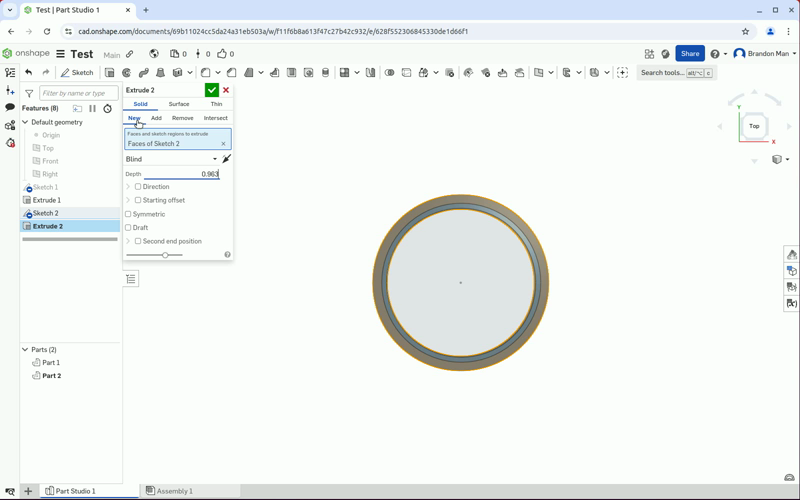
key(enter)
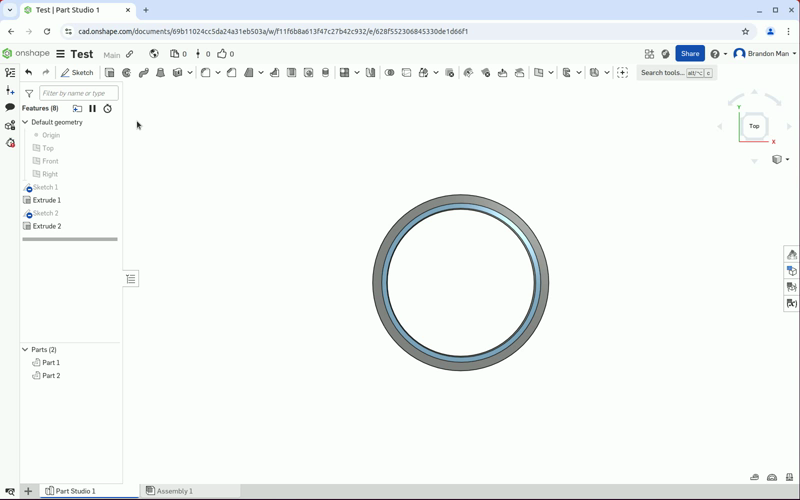
key(shift+h)
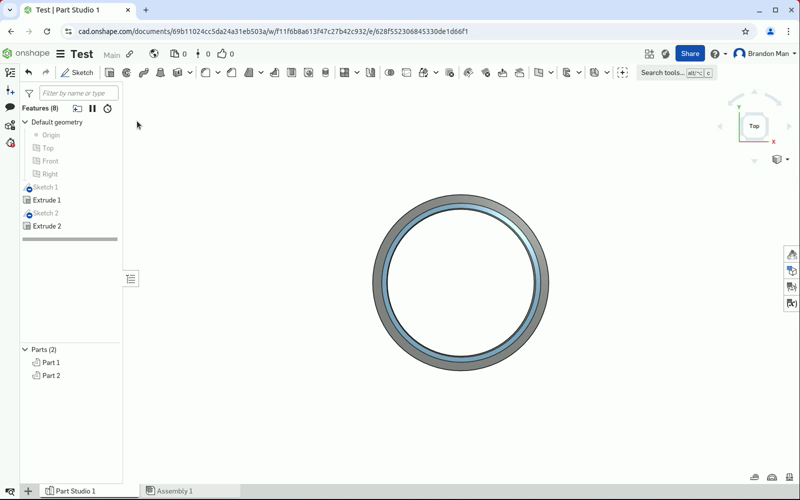
key(shift+h)
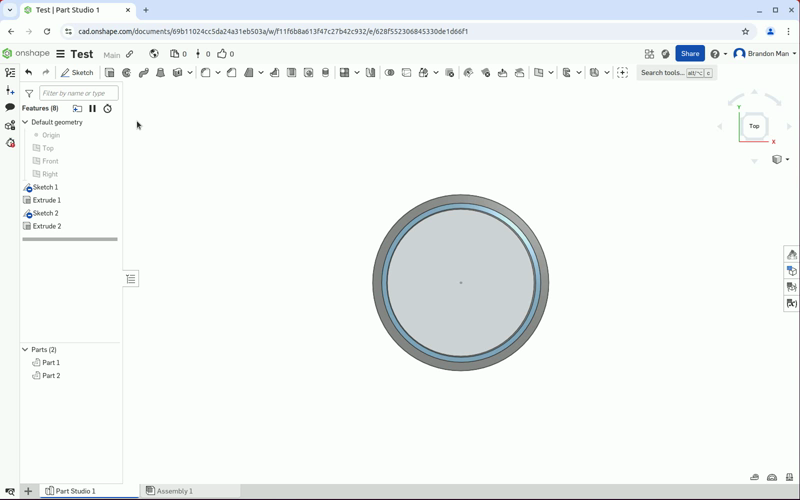
key(shift+7)
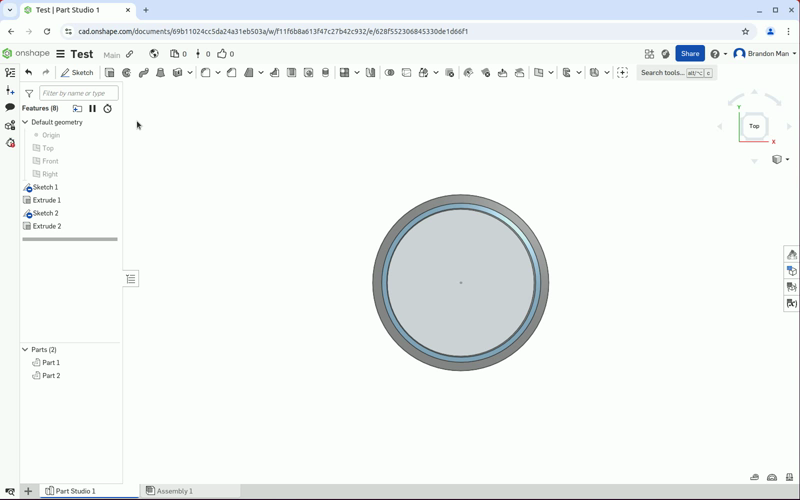
key(up, 3)
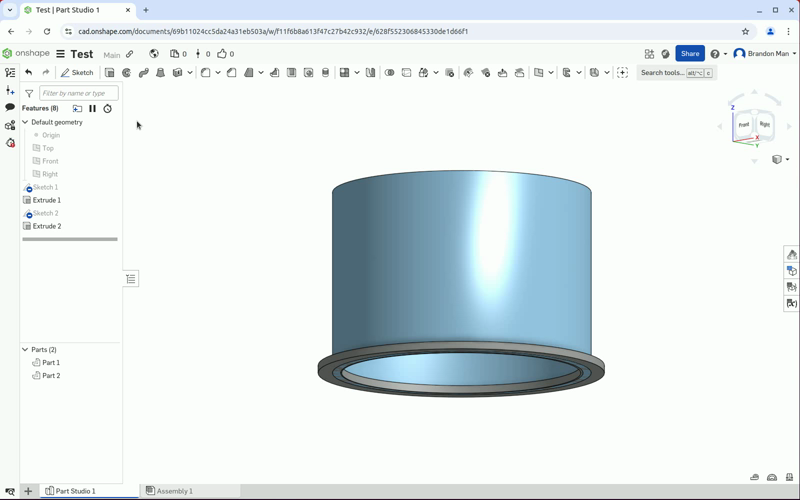
key(left, 3)
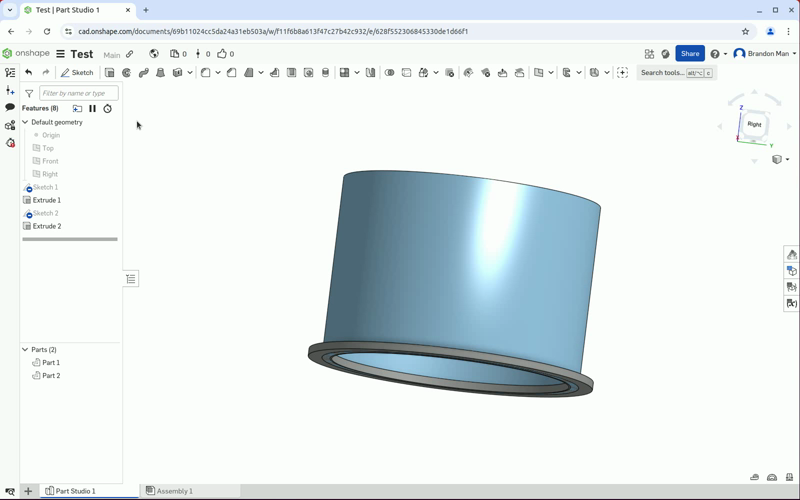
key(right, 3)
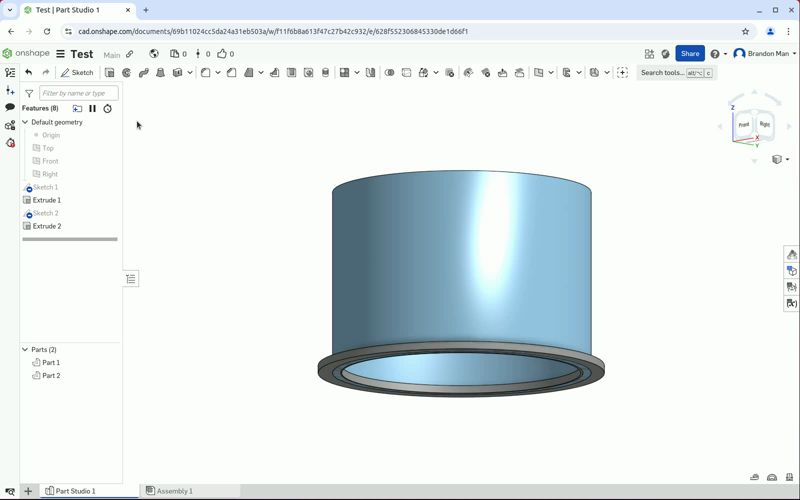
key(down, 3)
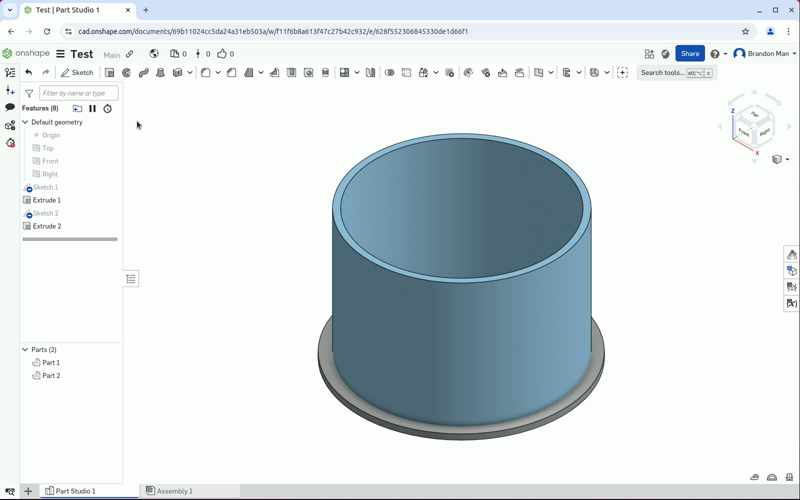
mouse_move(73, 189)
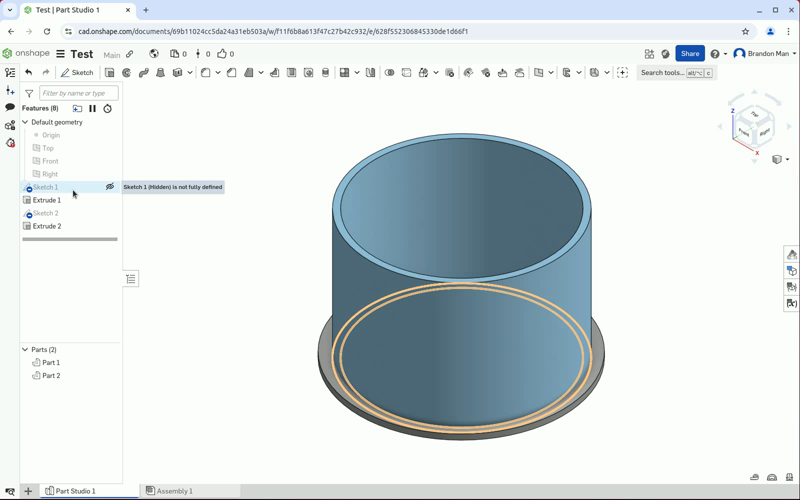
click(73, 189)